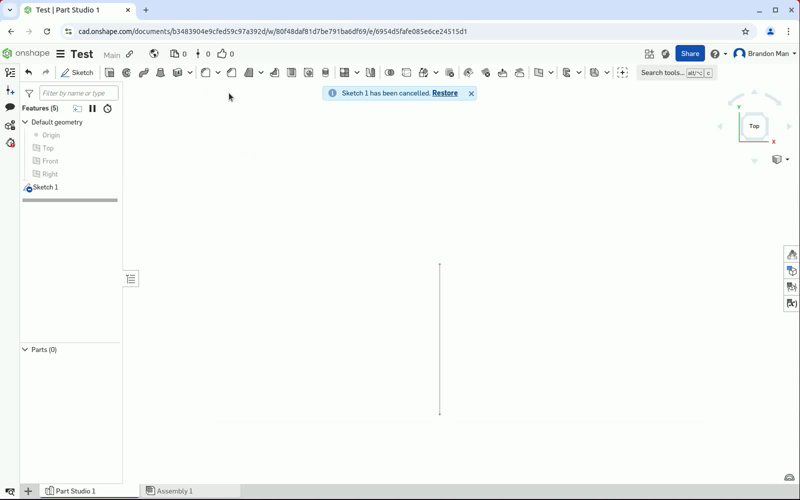
key(shift+h)
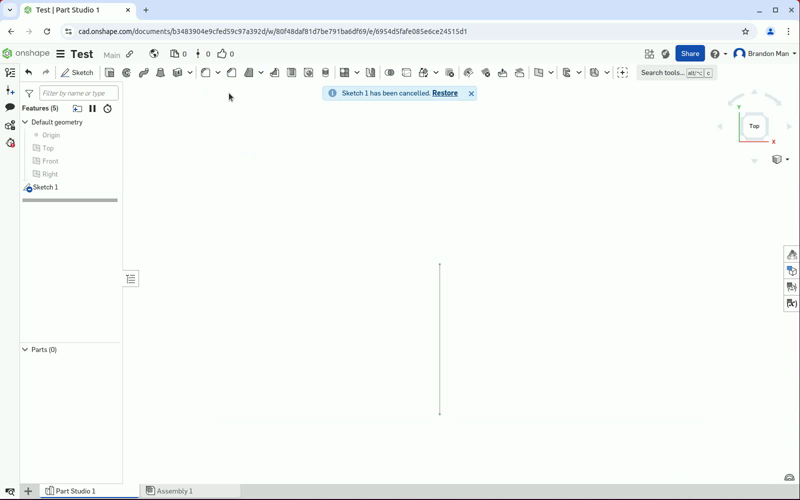
key(shift+s)
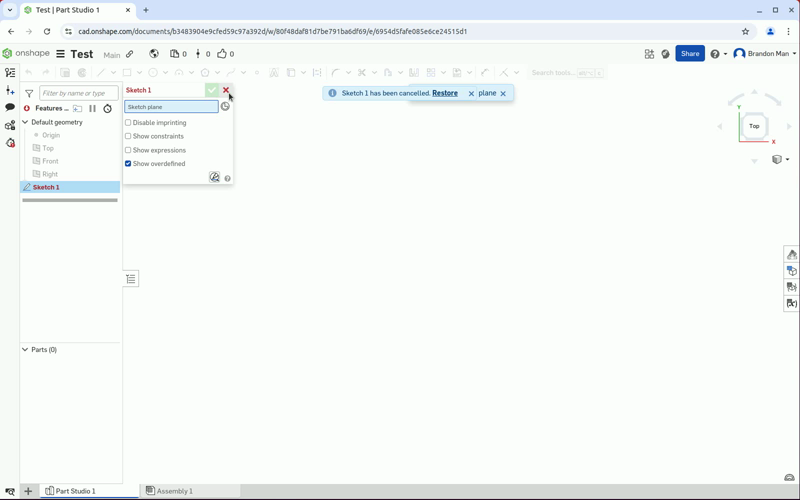
mouse_move(73, 150)
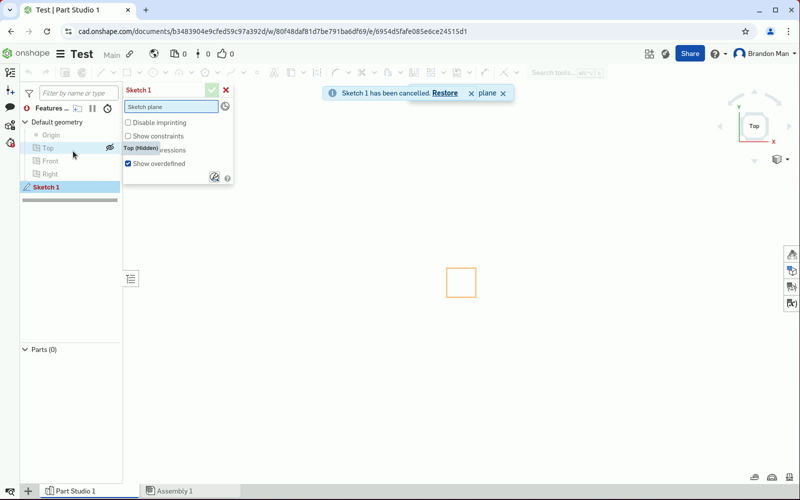
click(73, 150)
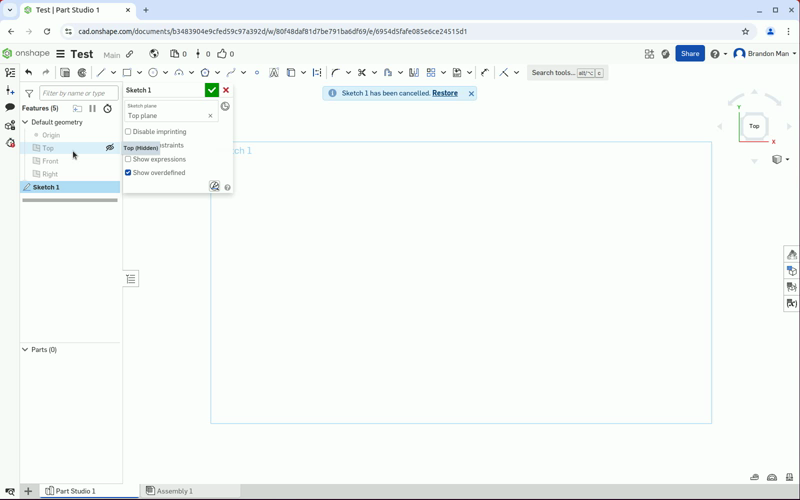
mouse_move(73, 352)
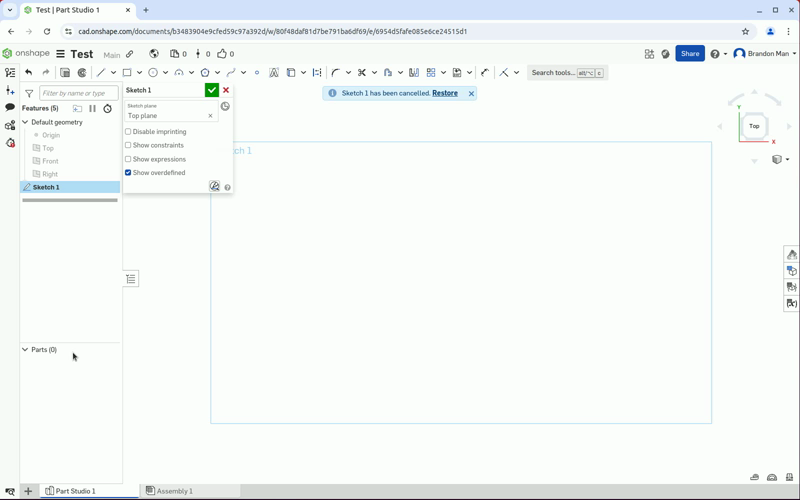
key(y)
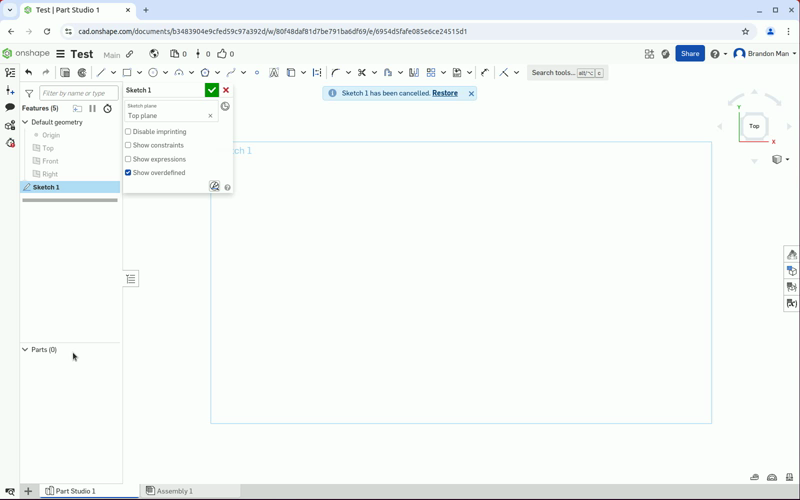
key(c)
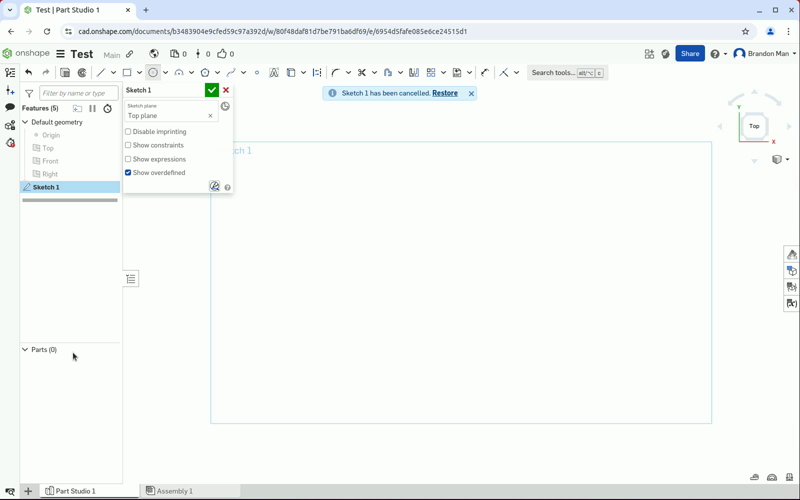
key_down(shift)
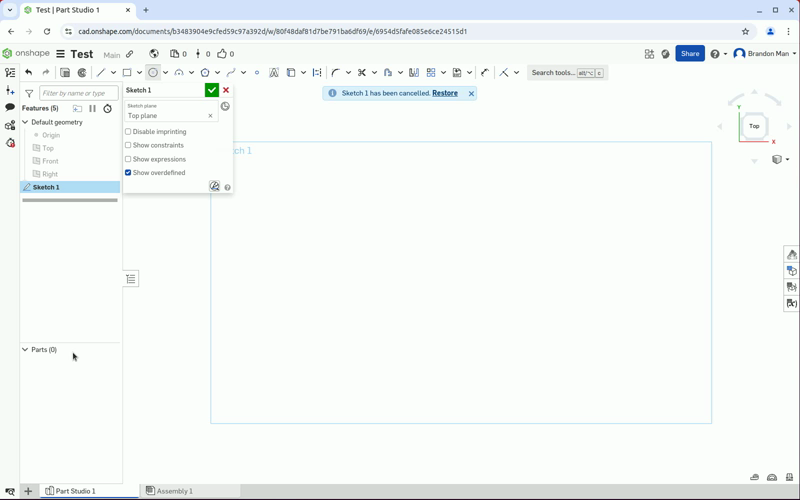
mouse_move(460, 282)
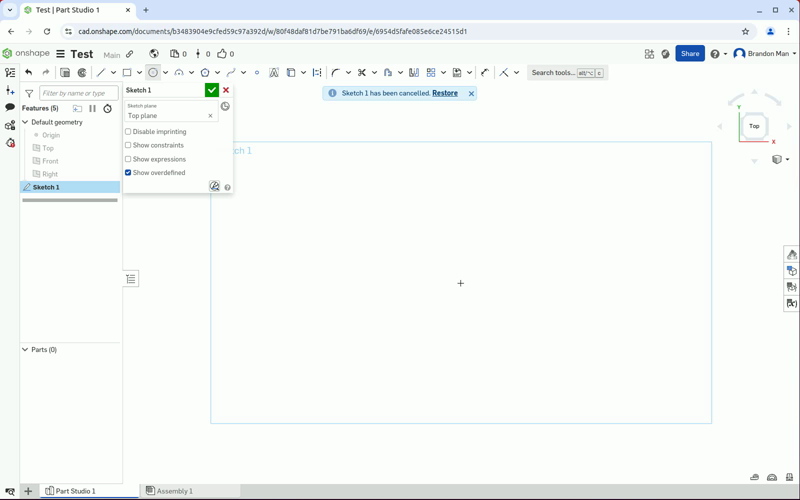
click(460, 282)
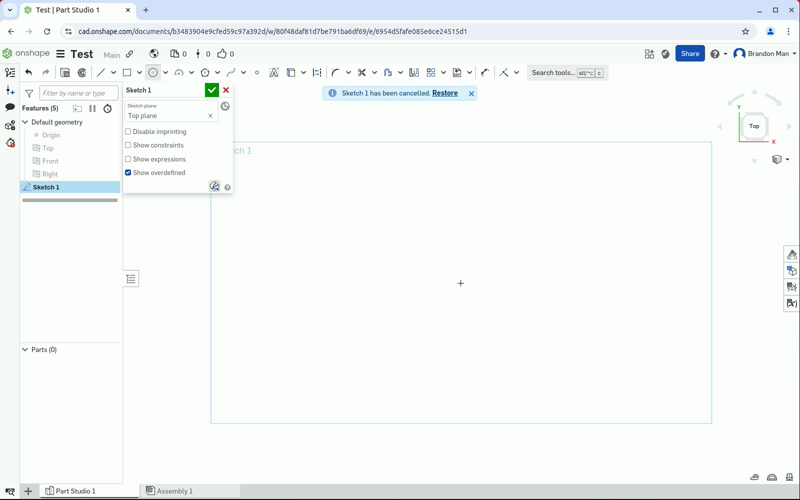
key_up(shift)
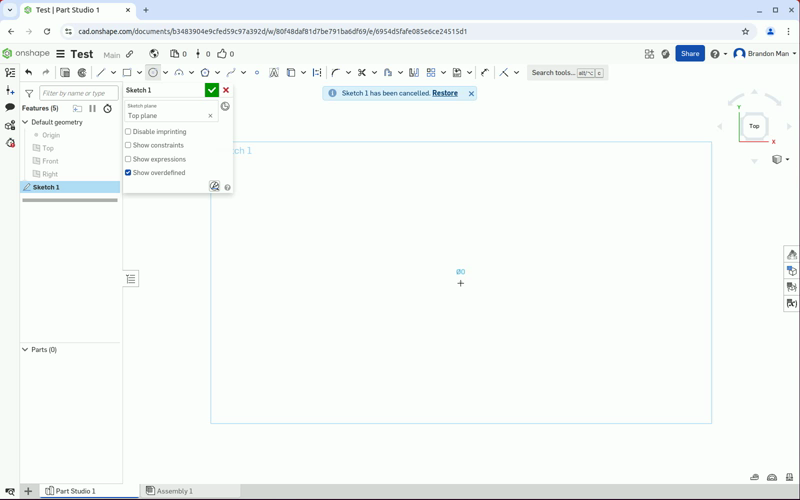
mouse_move(533, 282)
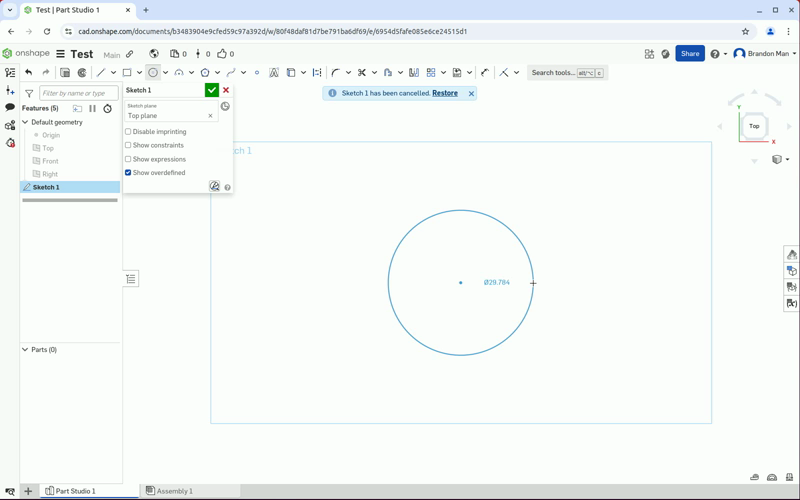
click(533, 282)
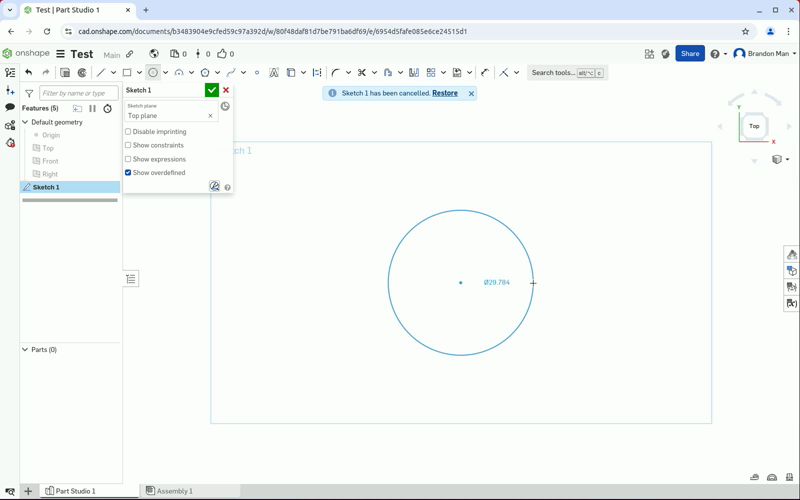
key(esc)
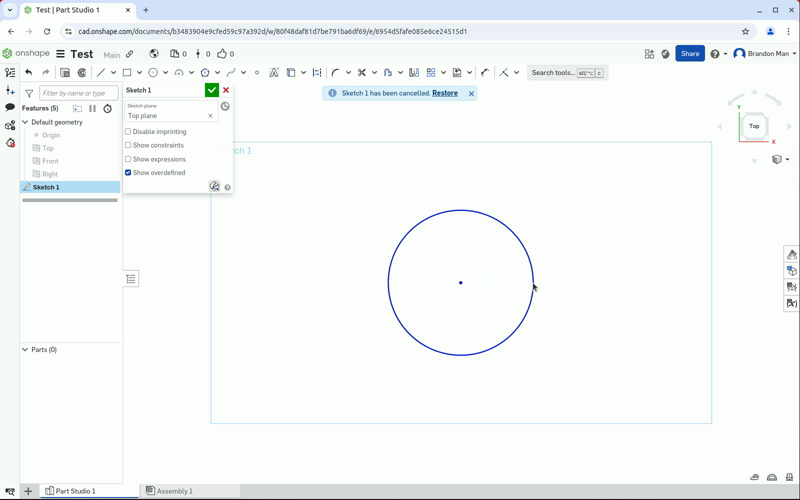
mouse_move(453, 277)
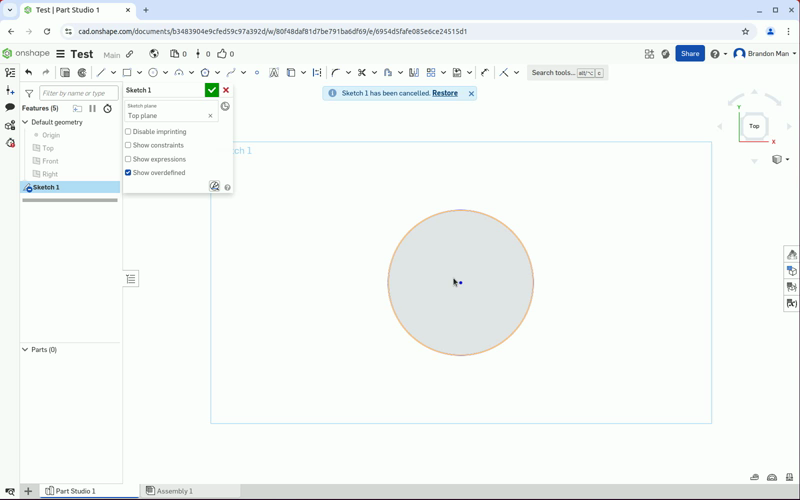
click(453, 277)
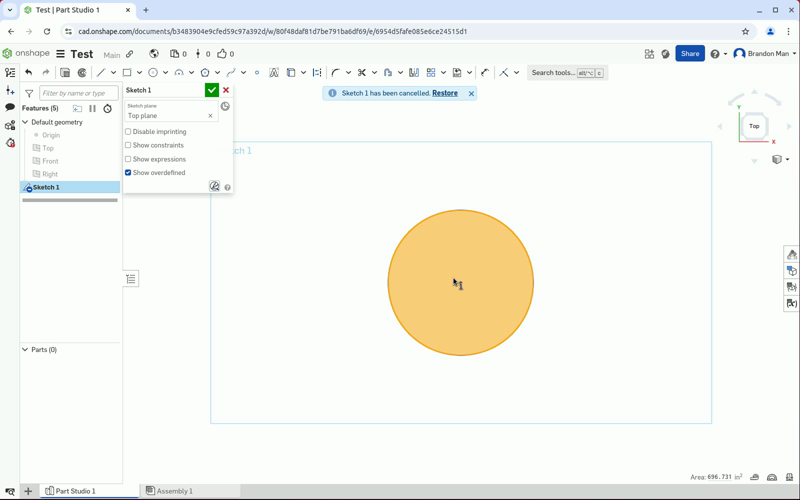
mouse_move(73, 352)
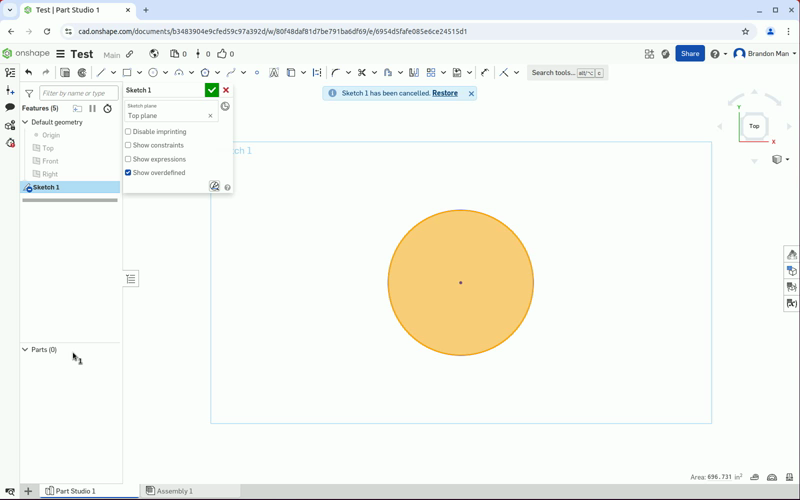
key(shift+y)
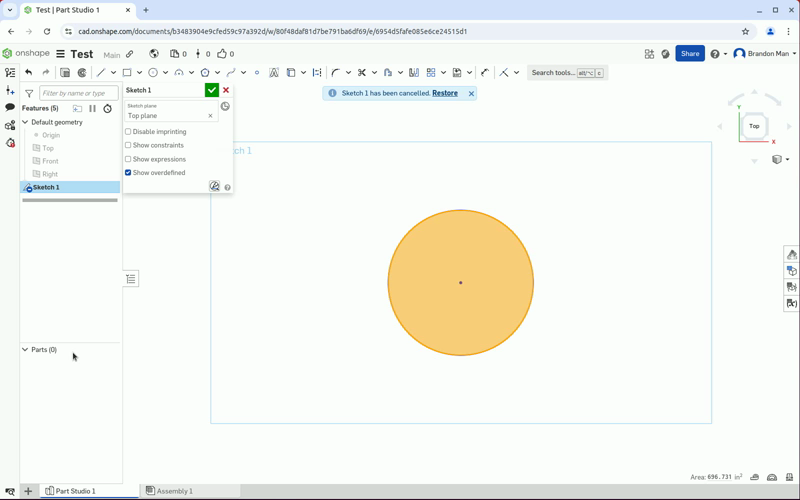
key(shift+e)
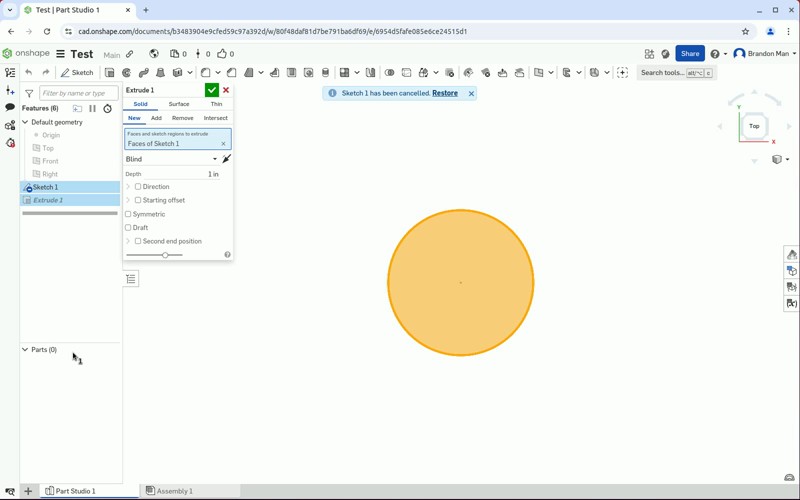
mouse_move(143, 106)
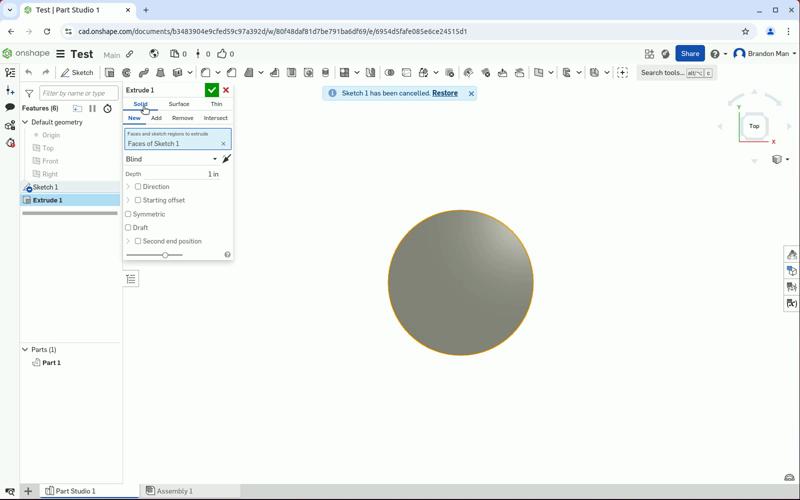
click(143, 106)
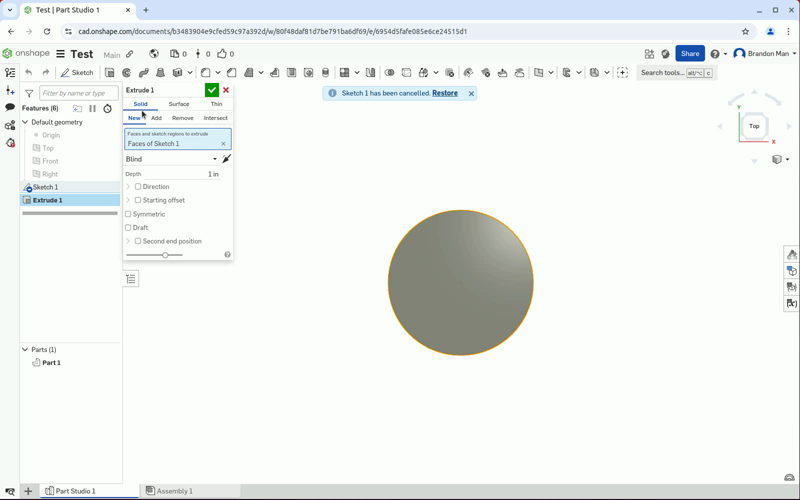
mouse_move(137, 120)
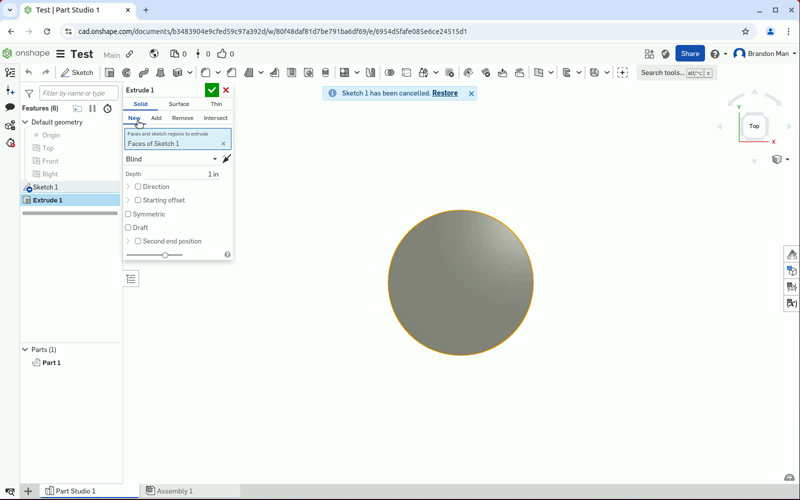
click(137, 120)
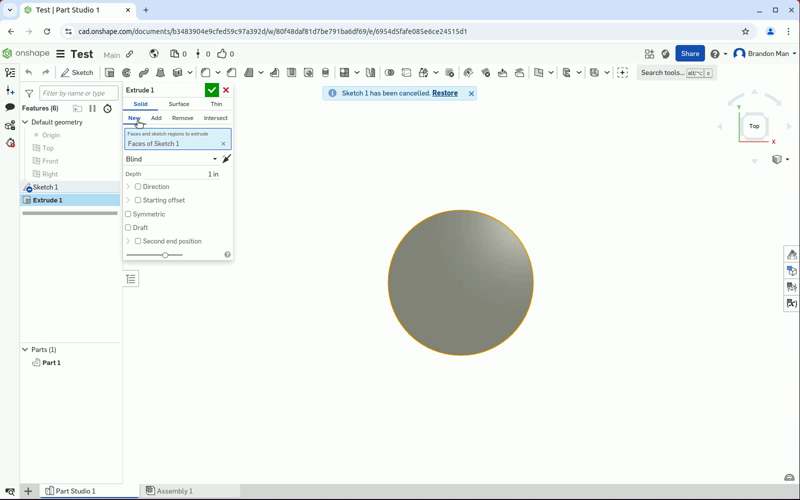
key(tab, 4)
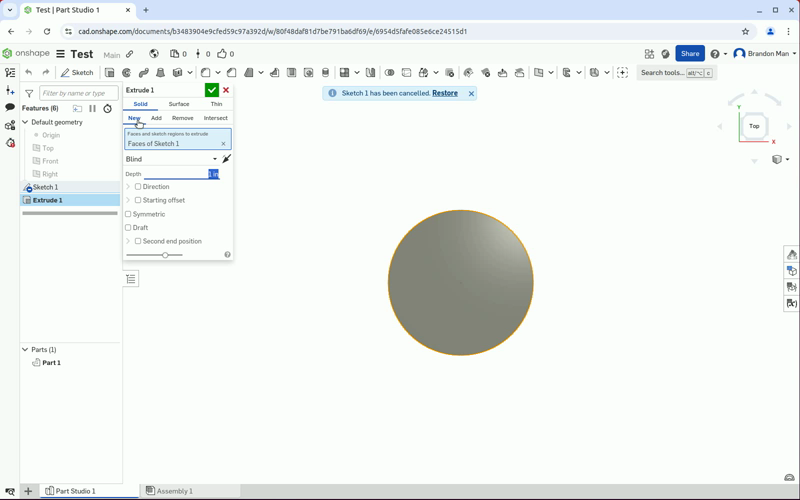
text(8.184)
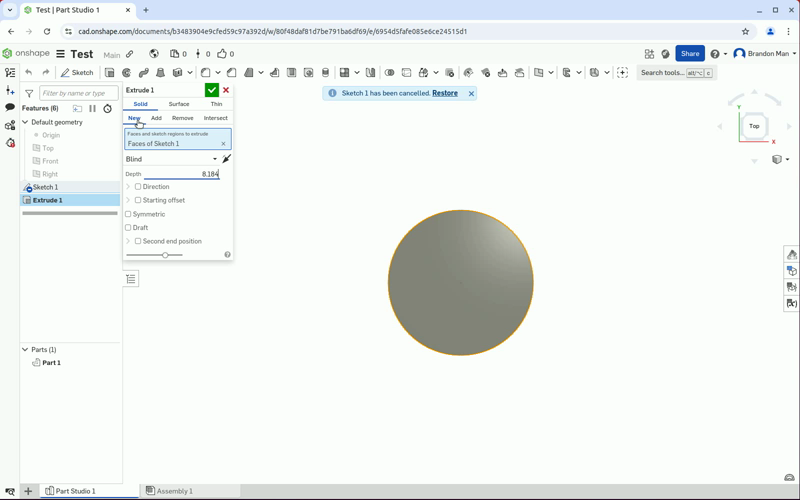
key(enter)
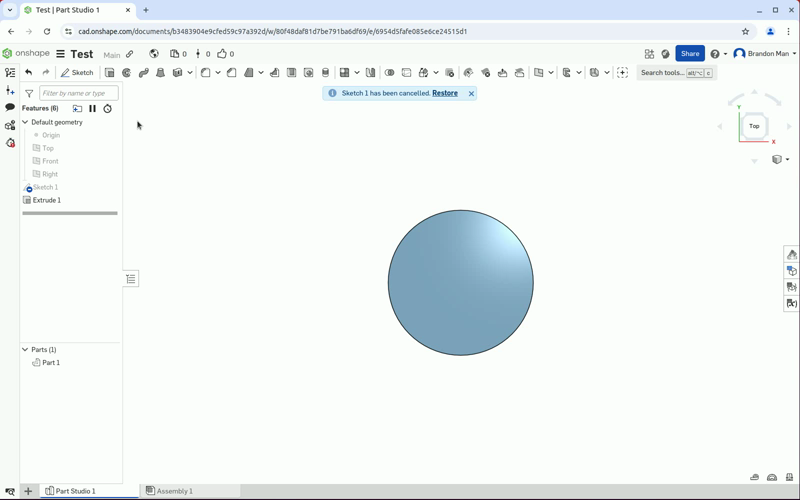
key(shift+h)
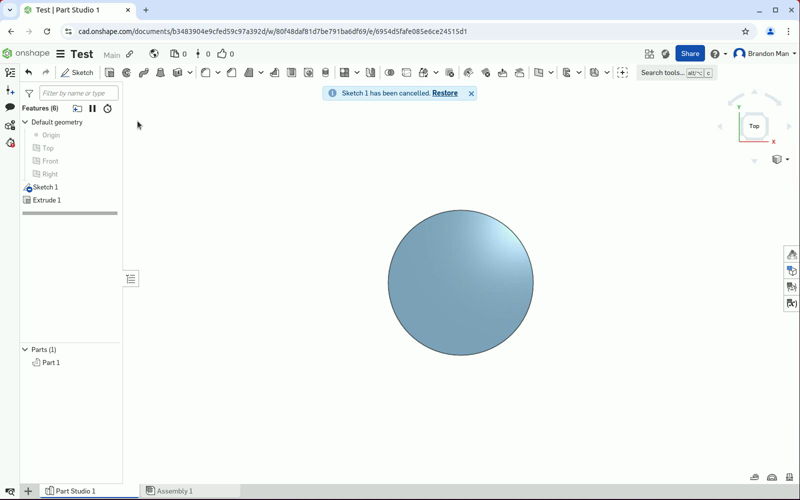
key(shift+h)
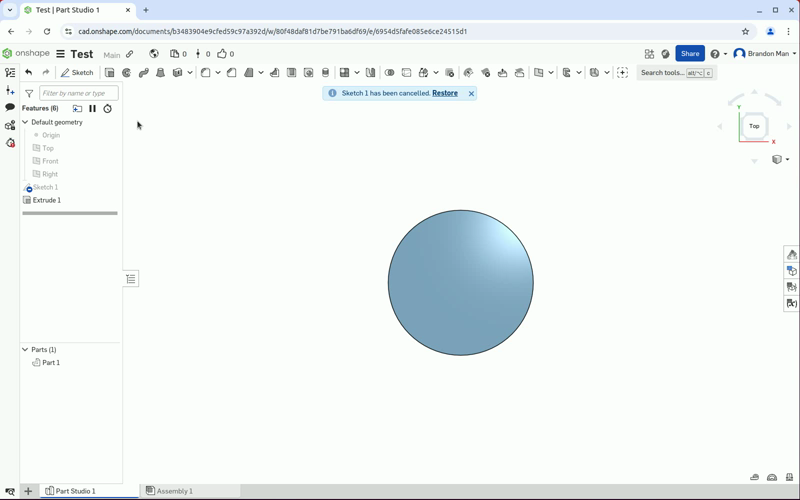
mouse_move(73, 189)
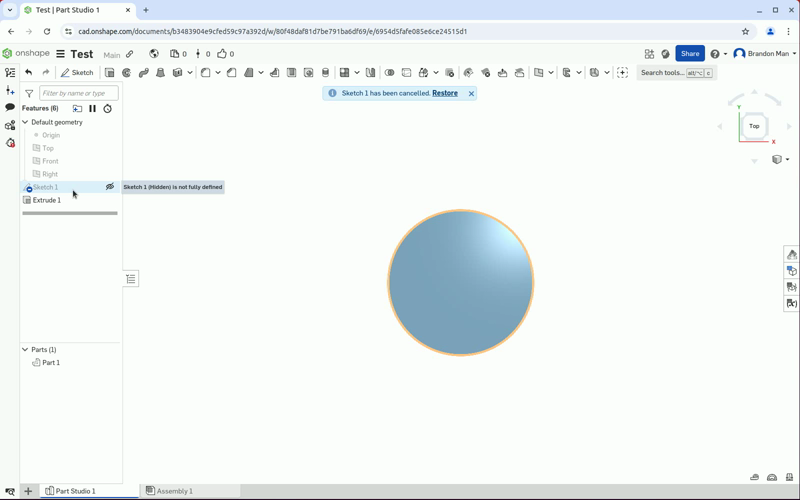
click(73, 189)
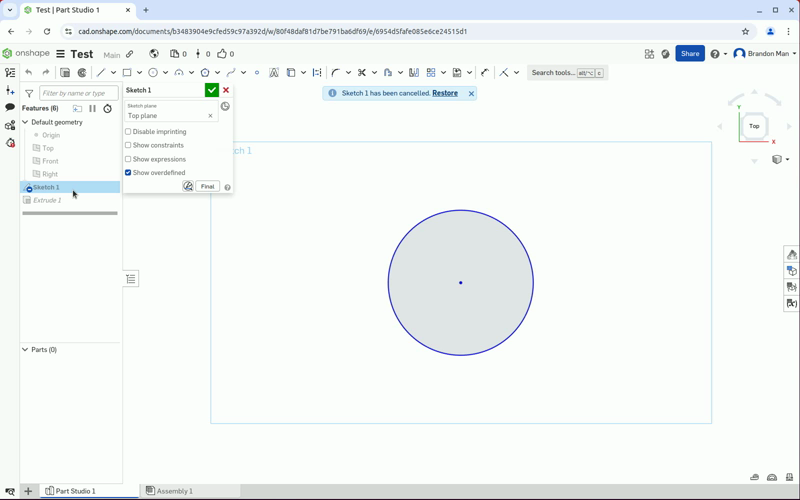
mouse_move(229, 92)
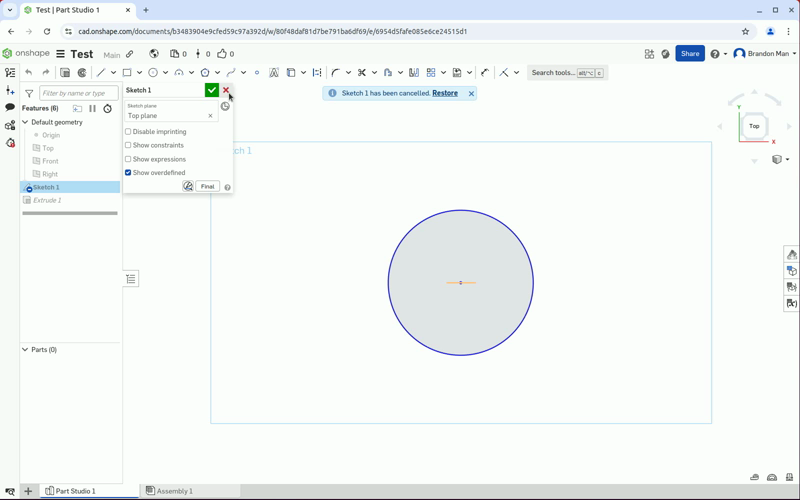
click(229, 92)
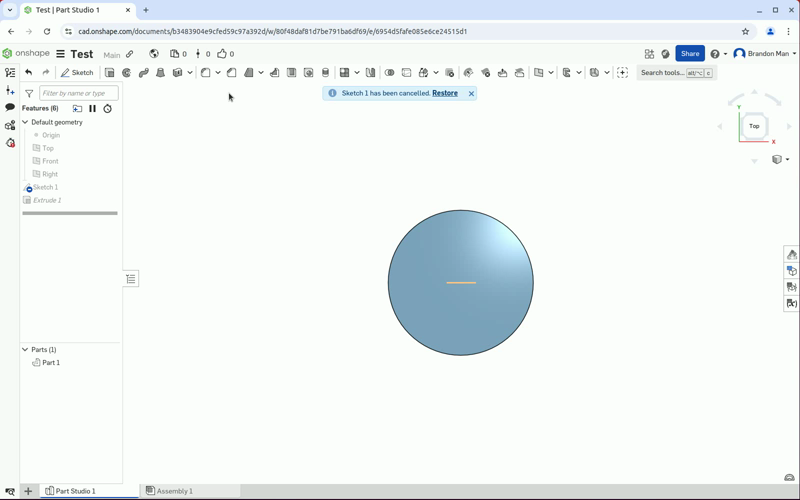
mouse_move(541, 75)
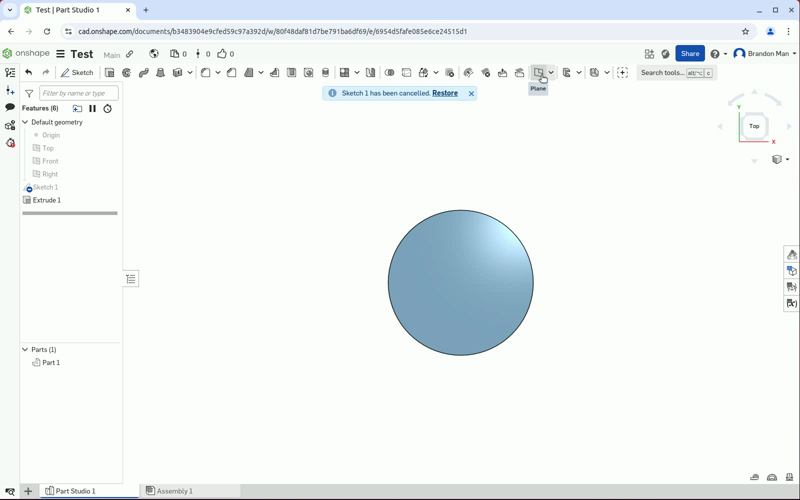
click(541, 75)
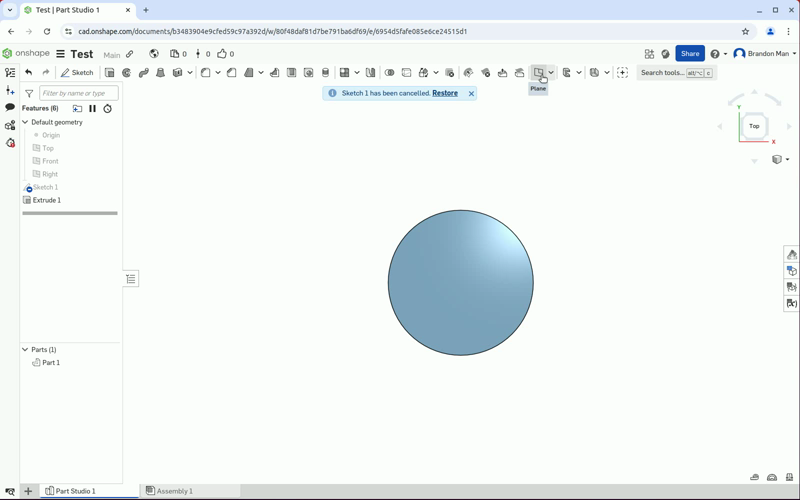
mouse_move(73, 150)
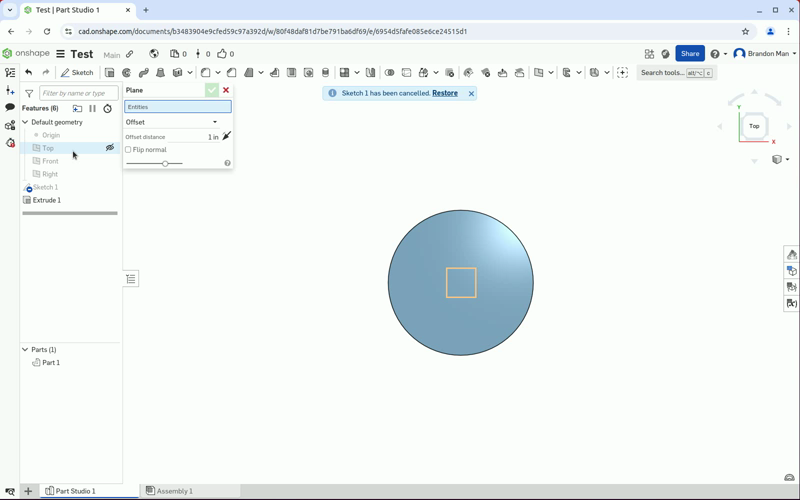
click(73, 150)
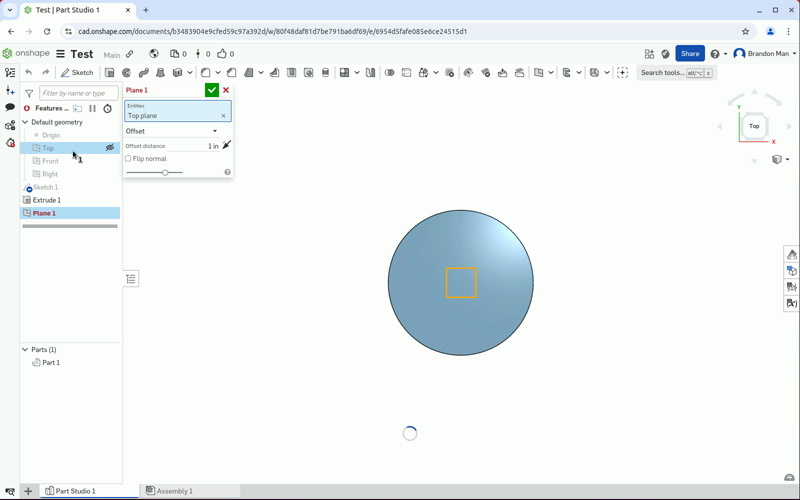
key(tab, 2)
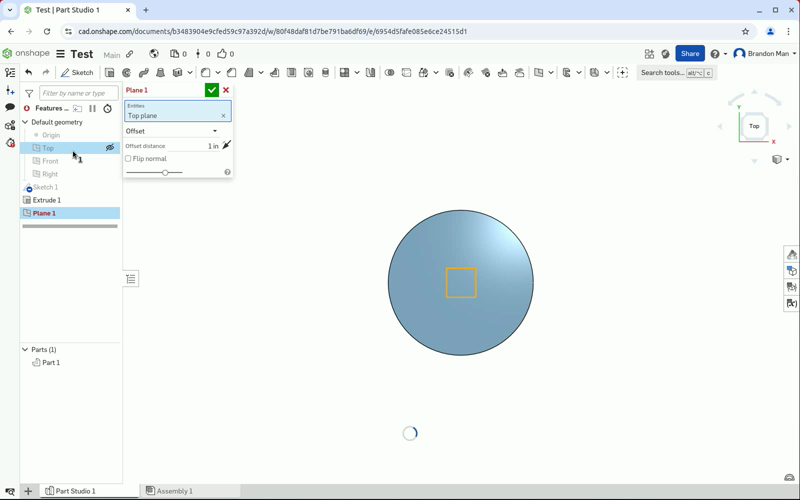
text(8.196)
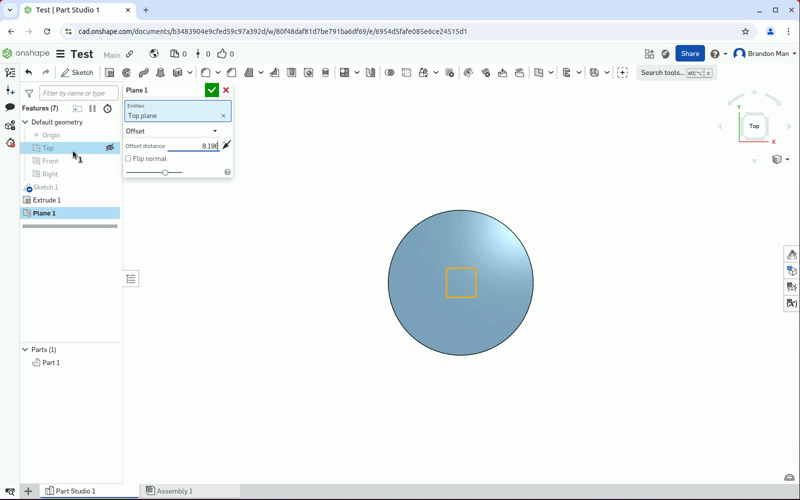
key(enter, 2)
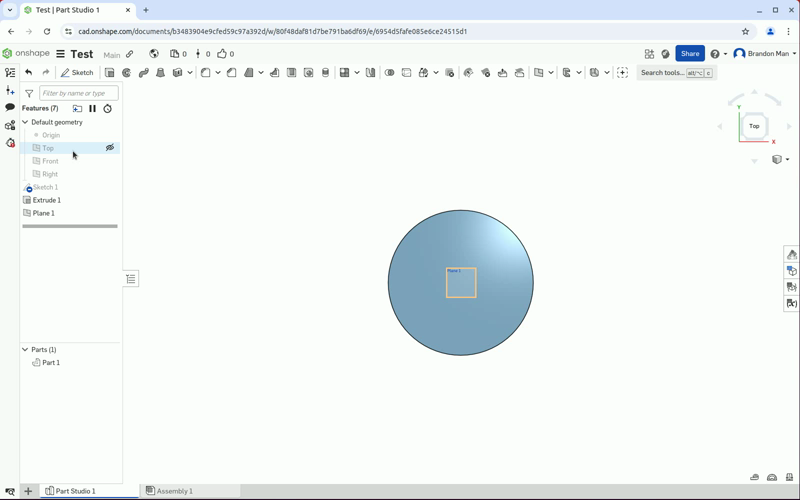
key(shift+s)
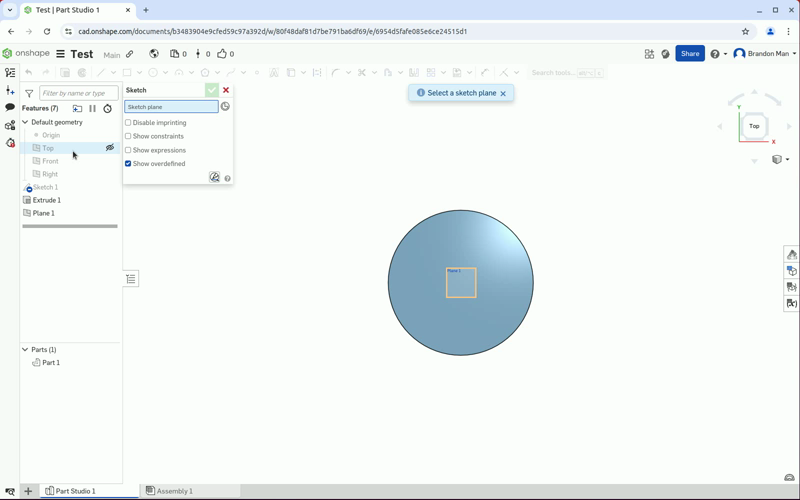
mouse_move(73, 215)
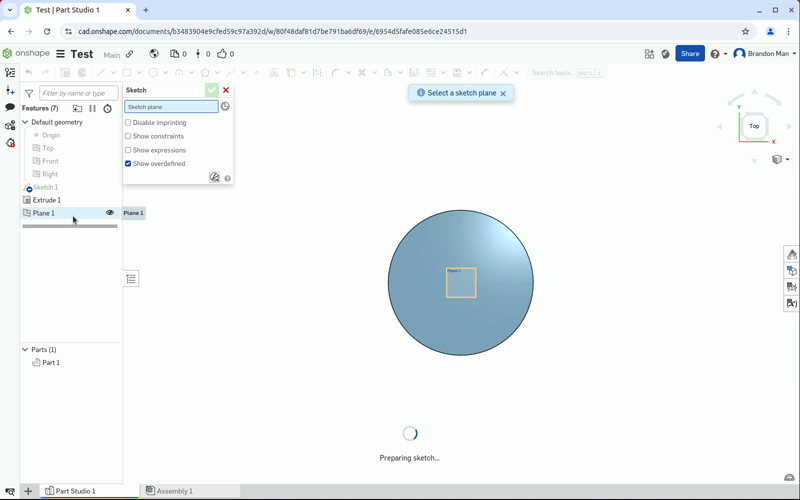
click(73, 215)
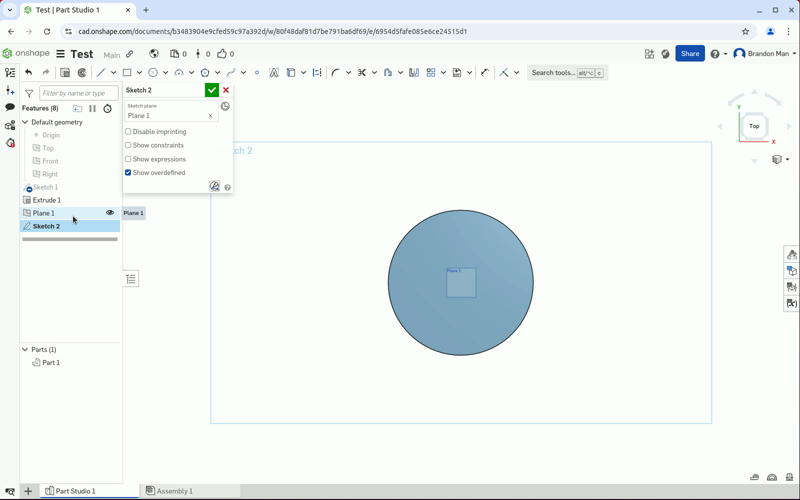
mouse_move(73, 352)
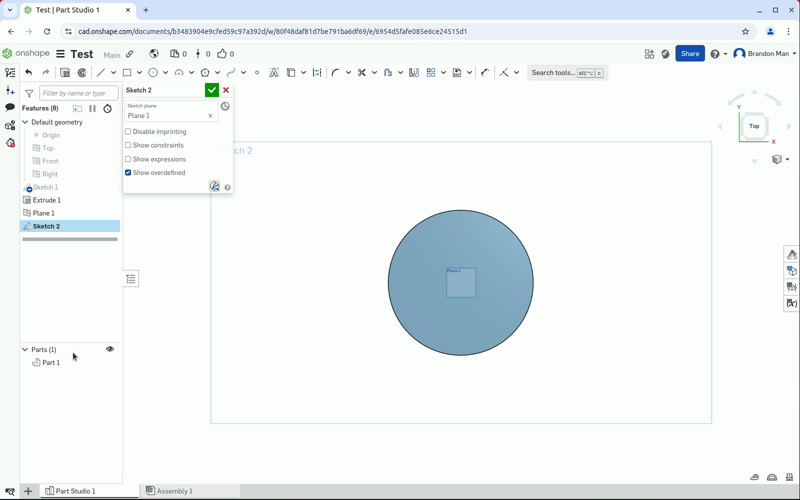
key(y)
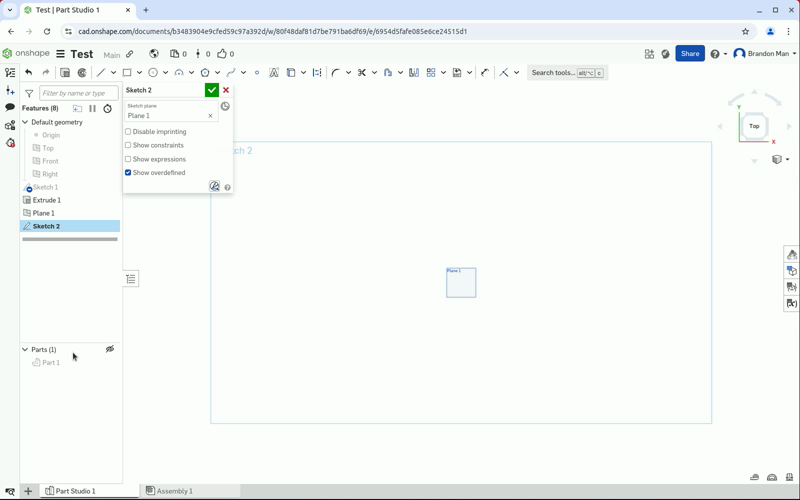
key(c)
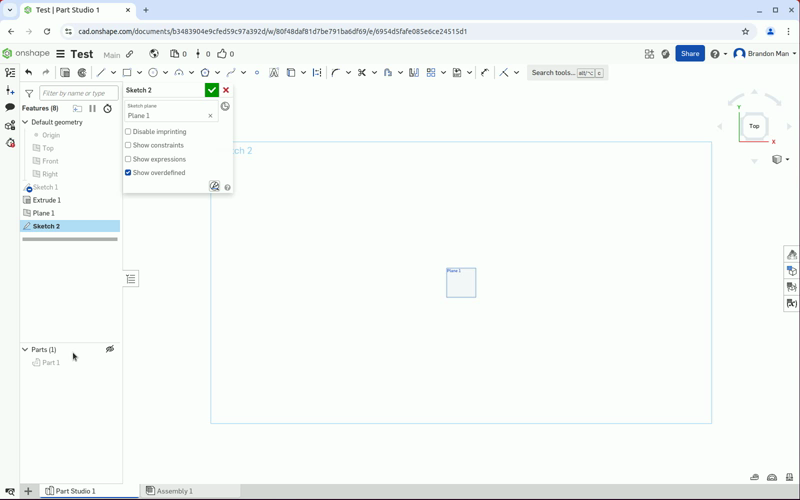
key_down(shift)
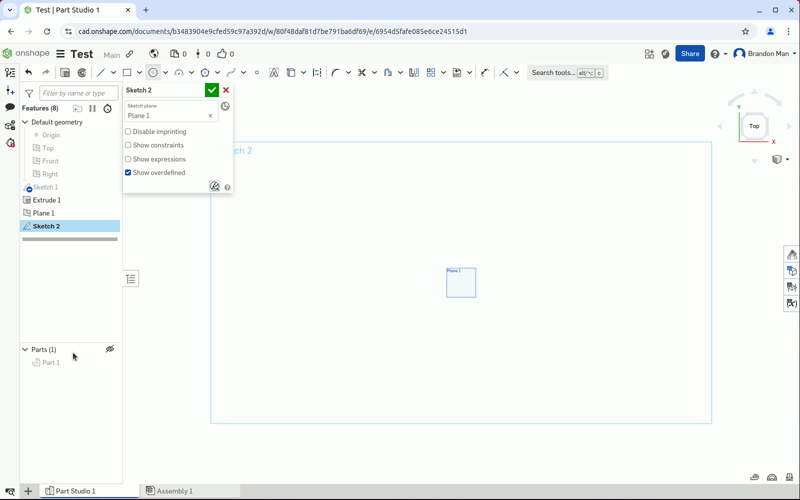
mouse_move(460, 282)
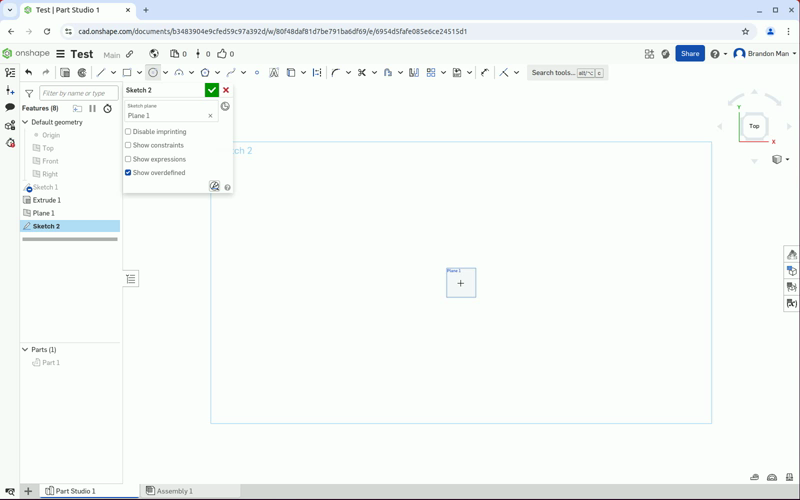
click(460, 282)
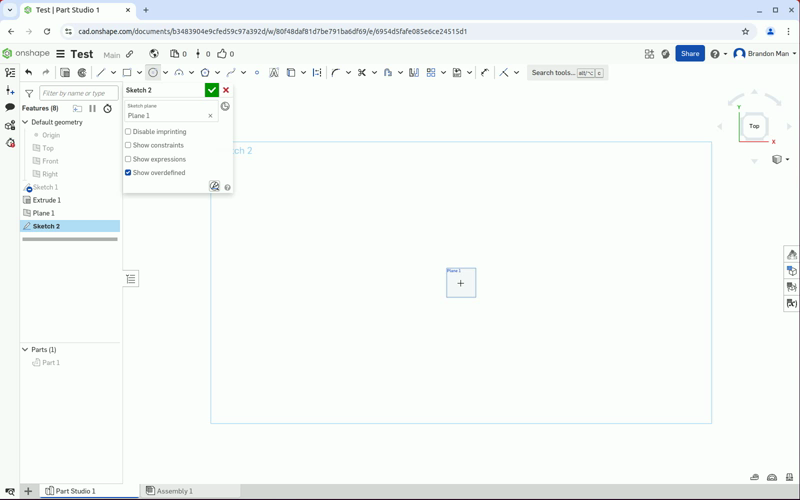
key_up(shift)
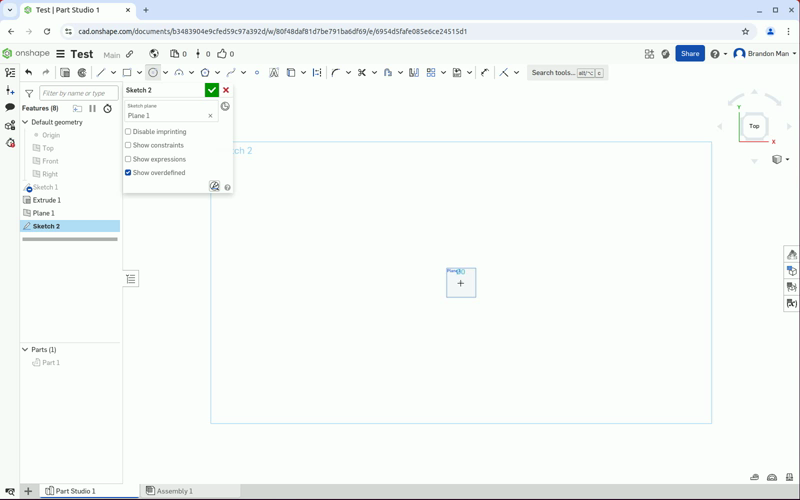
mouse_move(511, 282)
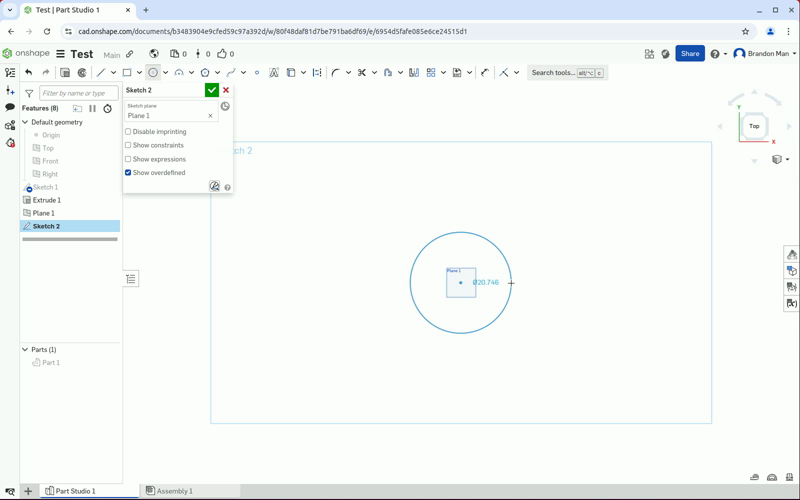
click(511, 282)
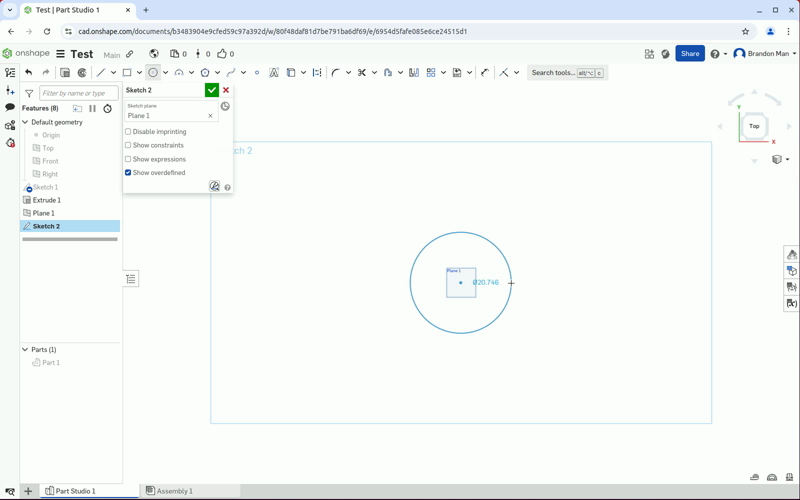
key(esc)
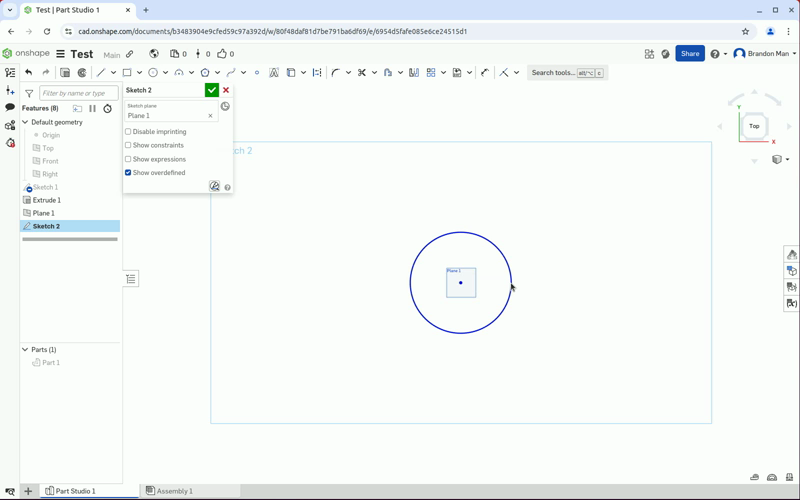
mouse_move(479, 265)
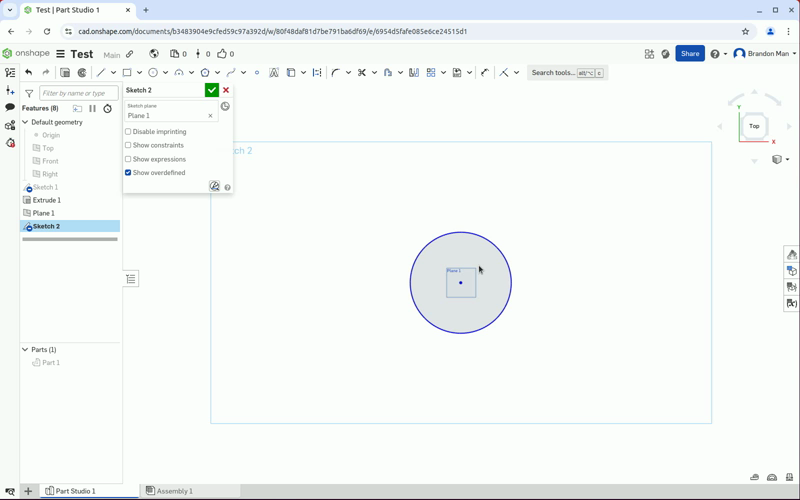
click(479, 265)
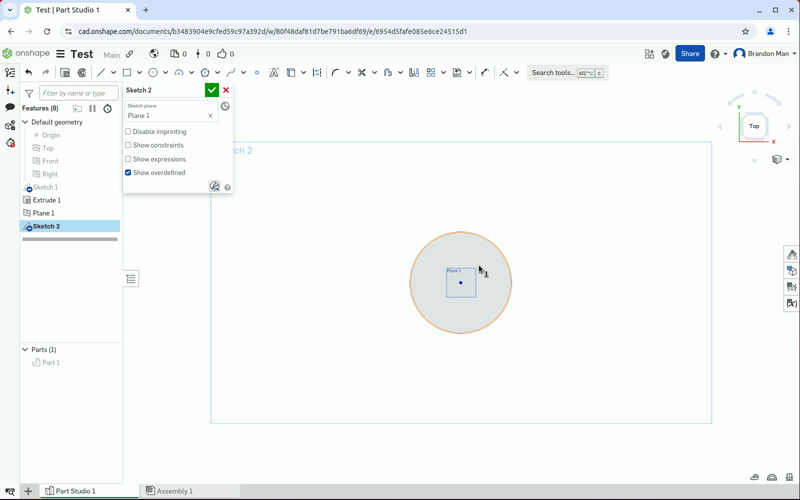
mouse_move(73, 352)
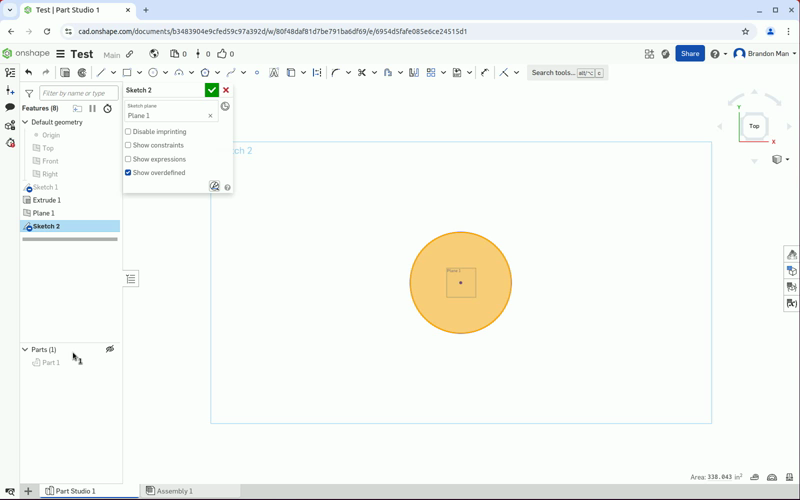
key(shift+y)
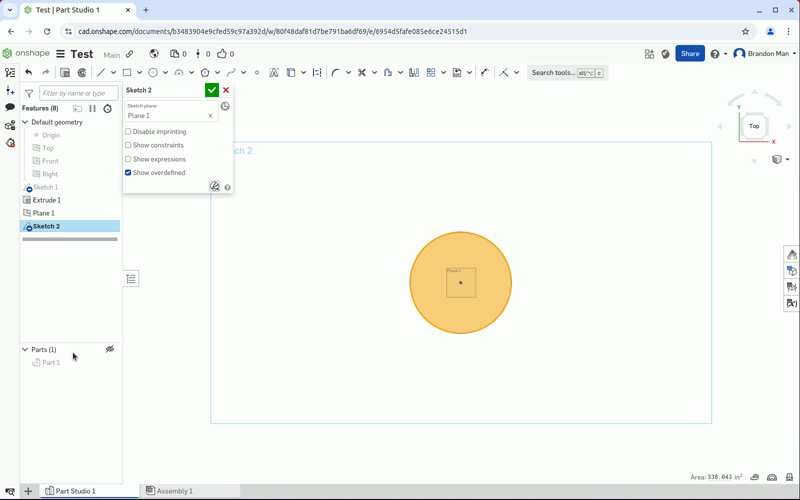
key(shift+e)
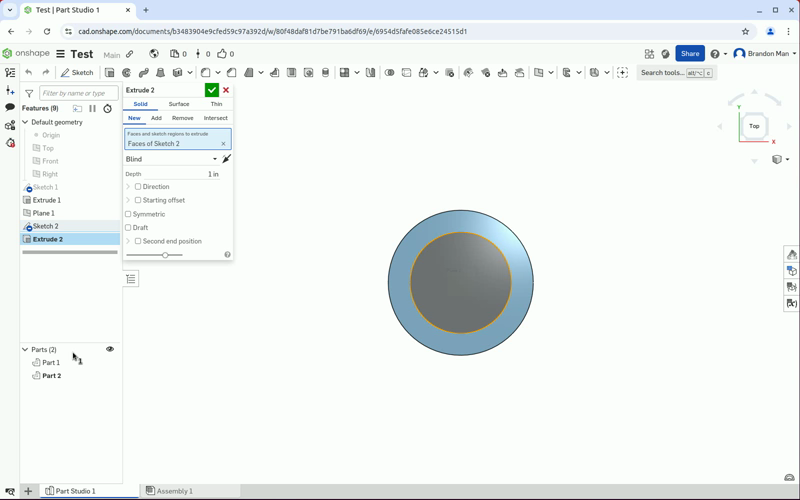
mouse_move(143, 106)
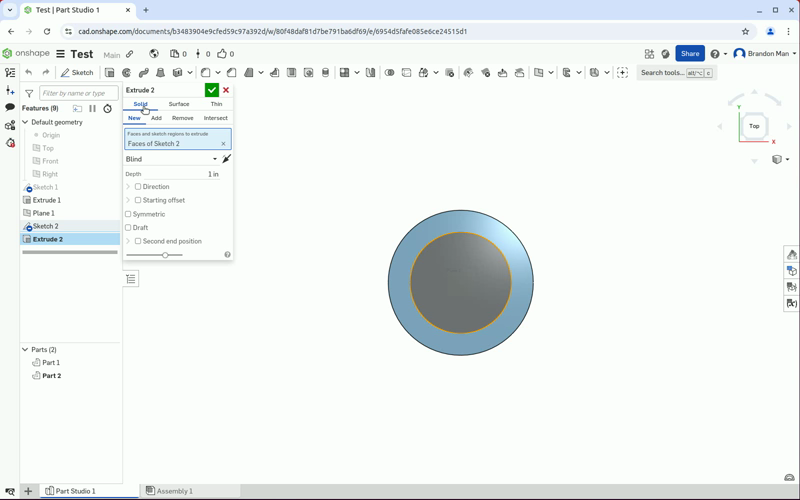
click(143, 106)
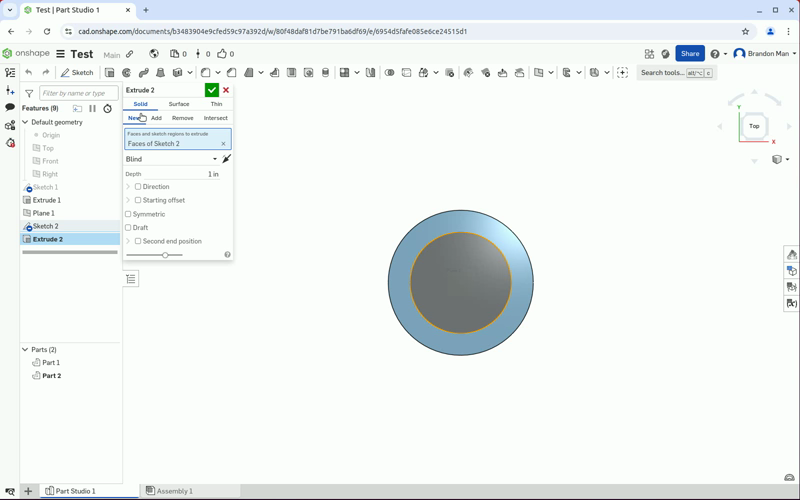
mouse_move(137, 120)
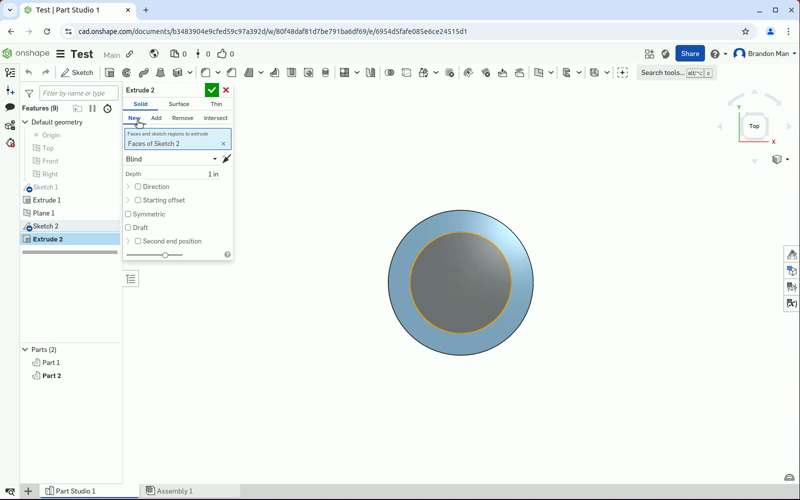
click(137, 120)
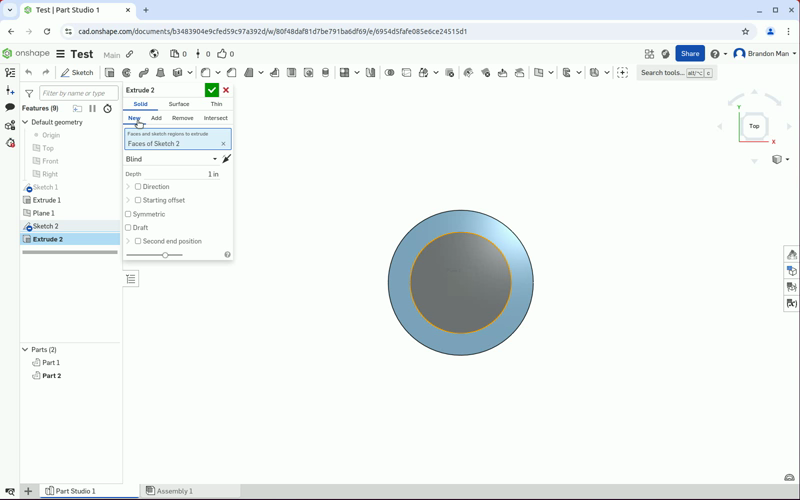
key(tab, 4)
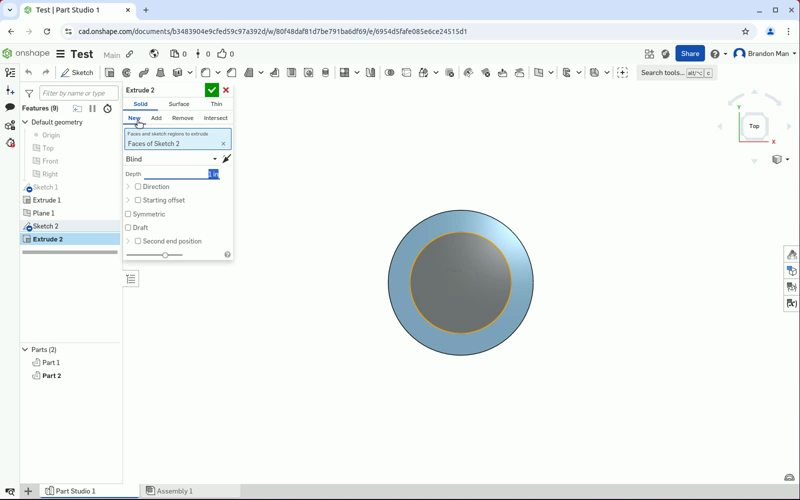
text(11.554)
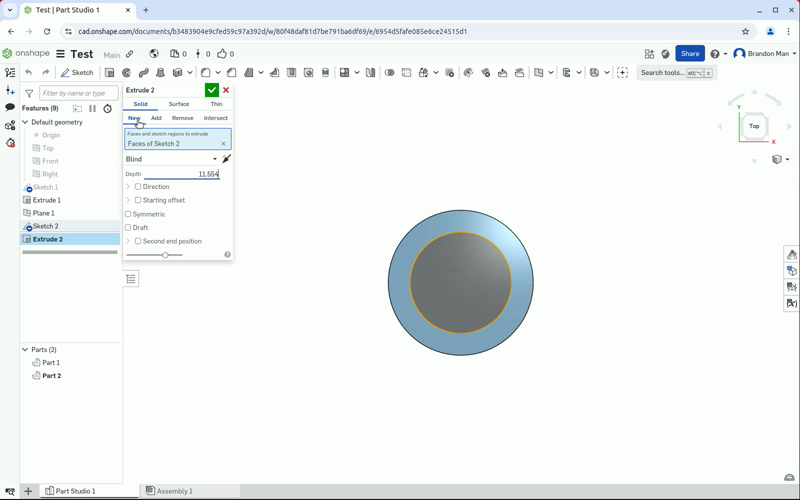
key(enter)
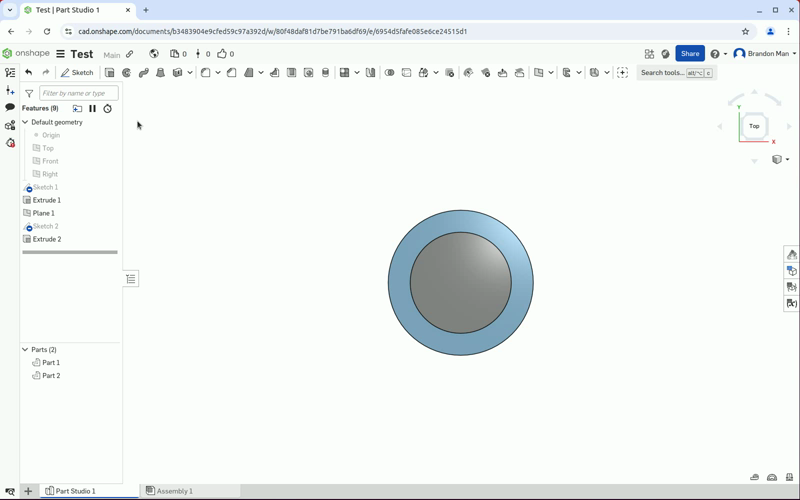
key(shift+h)
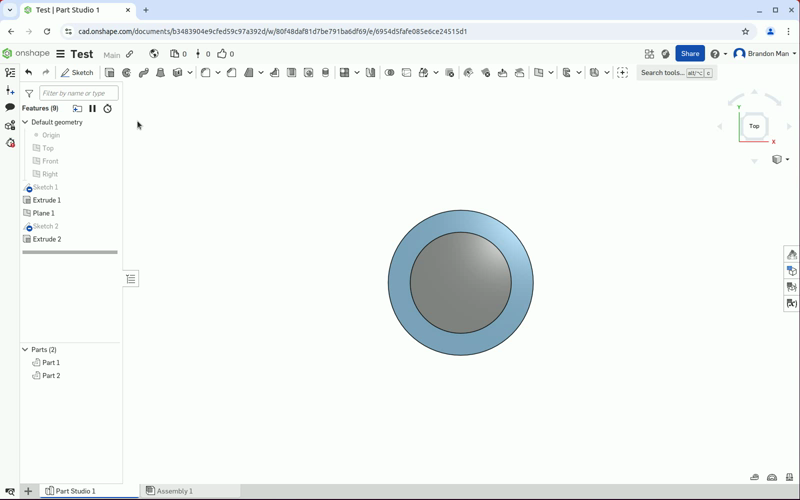
key(shift+h)
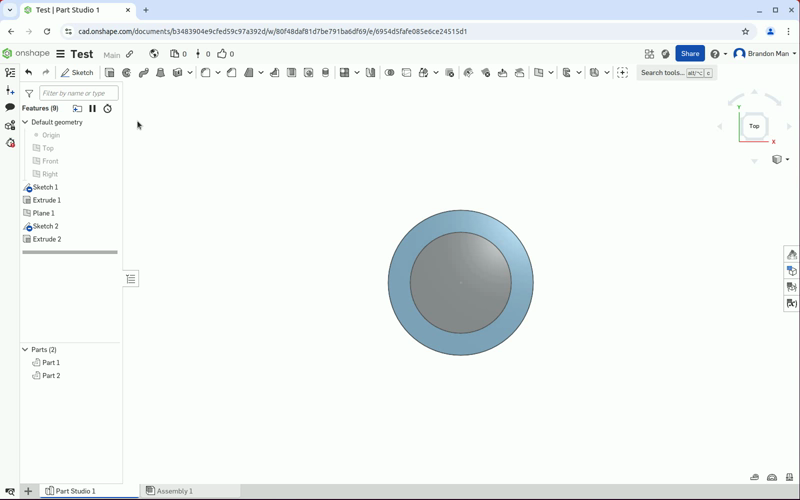
key(shift+7)
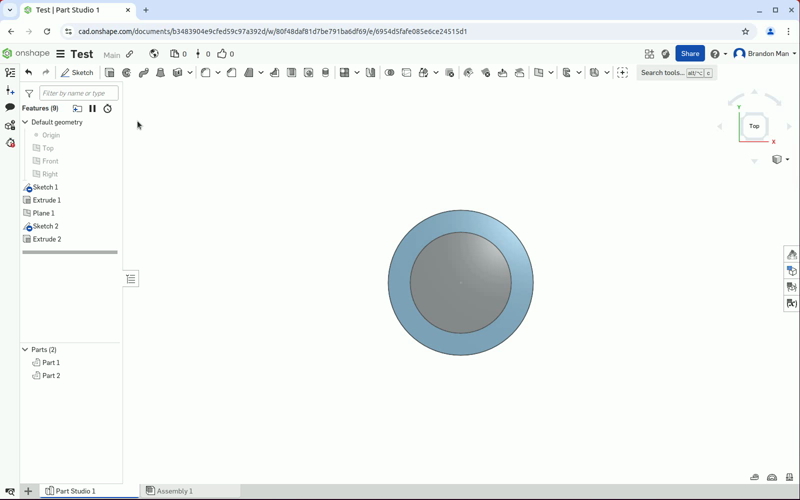
key(up, 3)
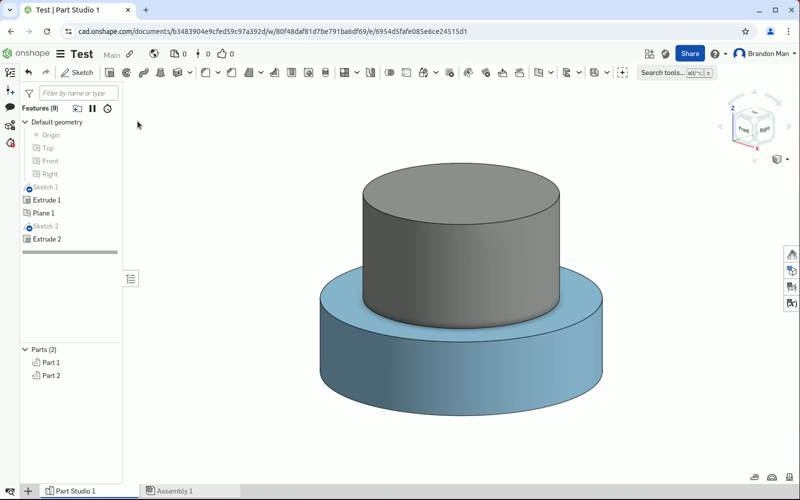
key(left, 3)
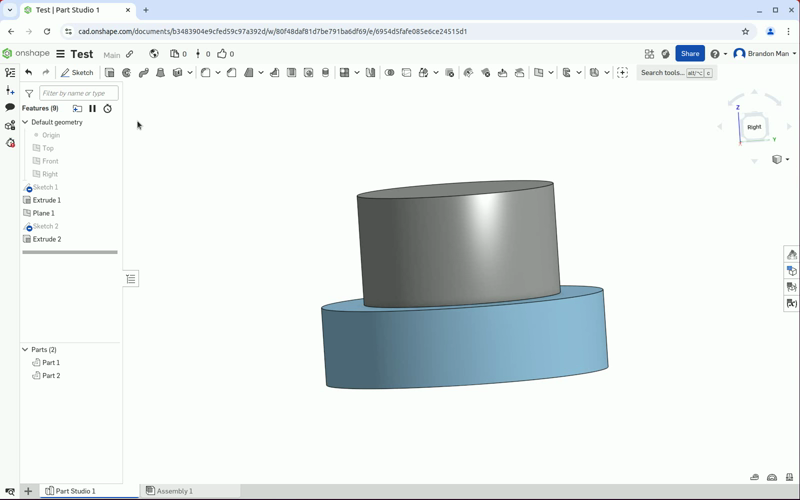
key(right, 3)
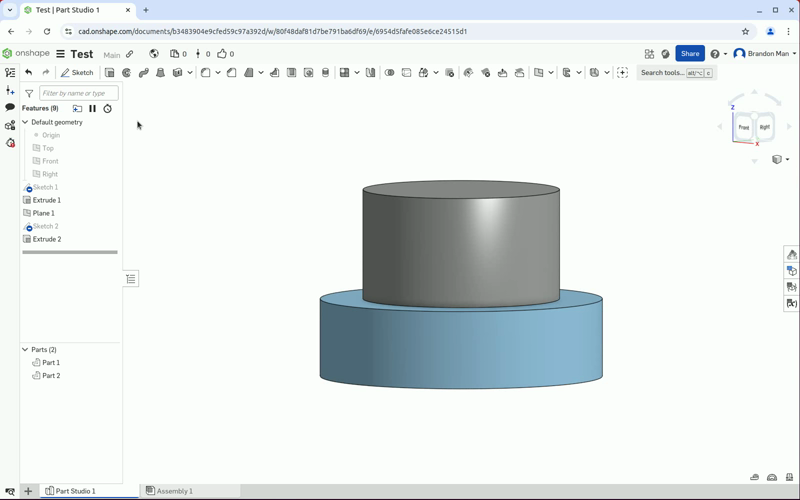
key(down, 3)
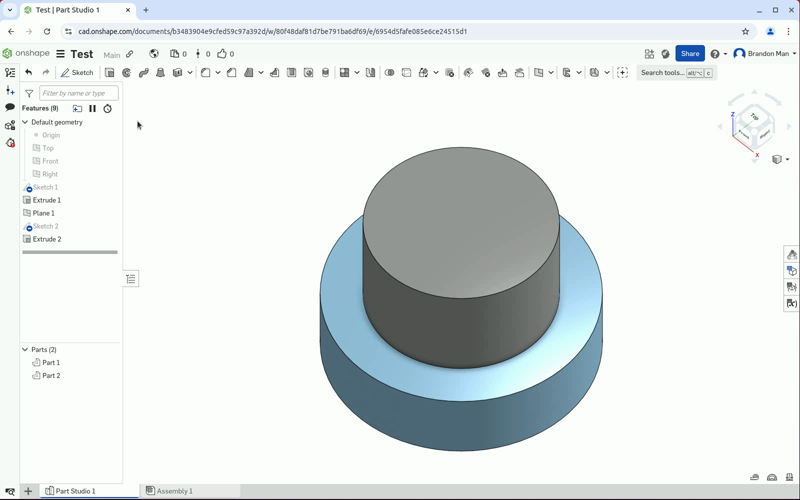
mouse_move(73, 189)
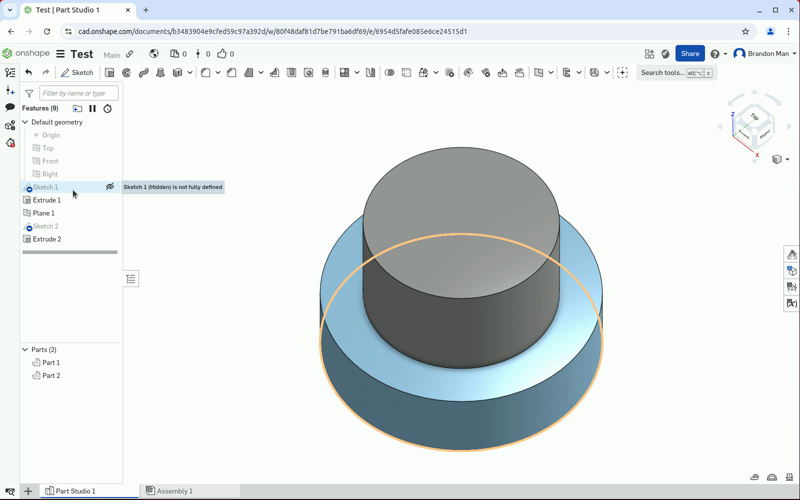
click(73, 189)